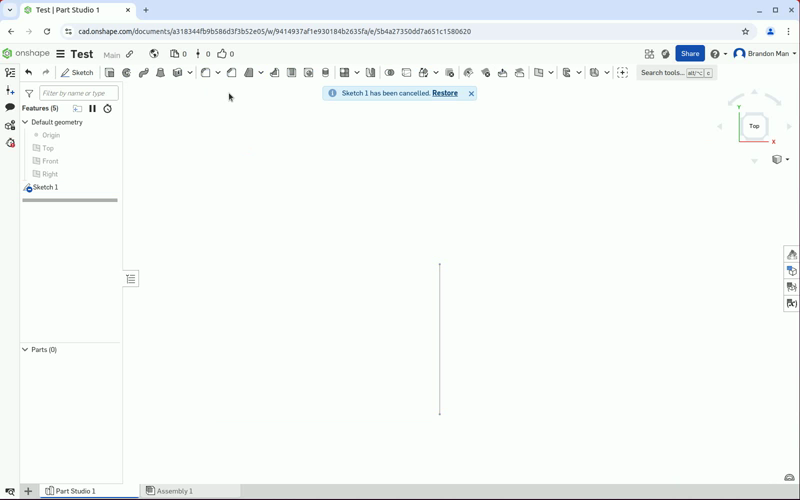
key(shift+h)
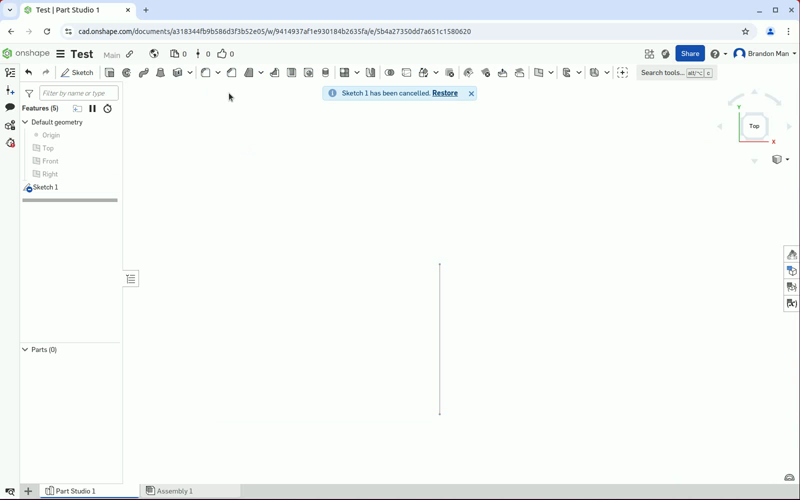
key(shift+s)
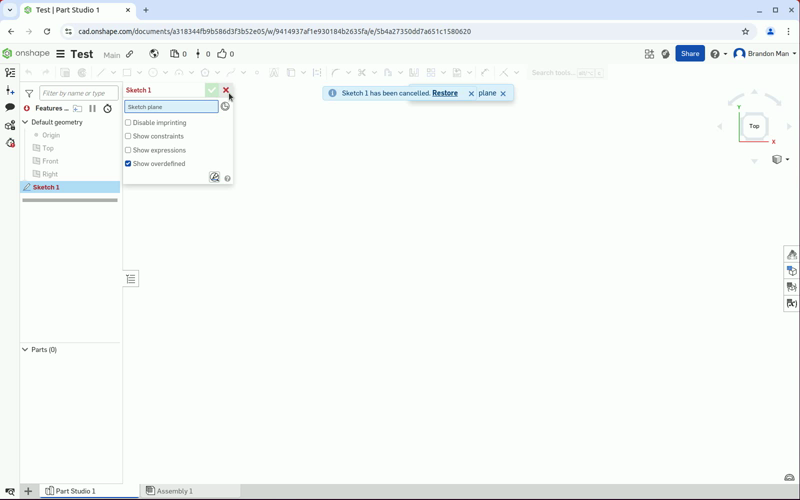
mouse_move(73, 150)
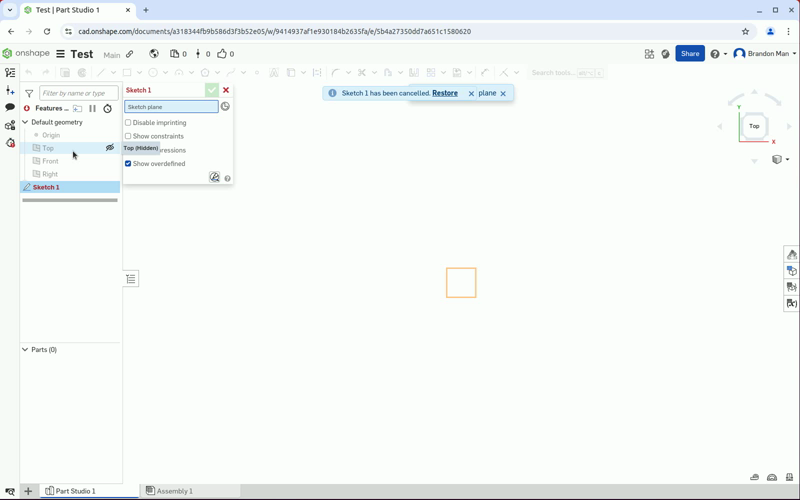
click(73, 150)
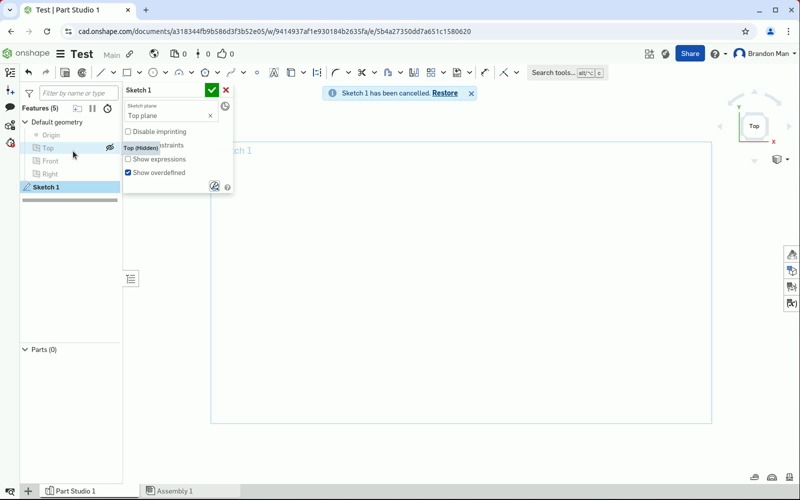
mouse_move(73, 352)
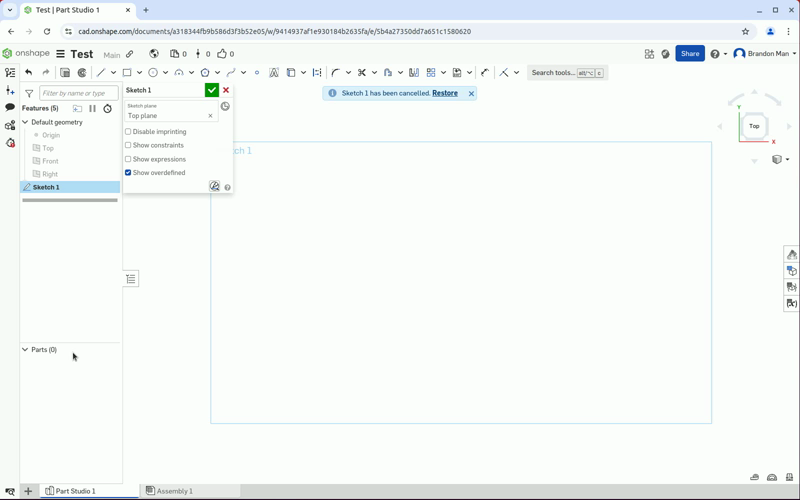
key(y)
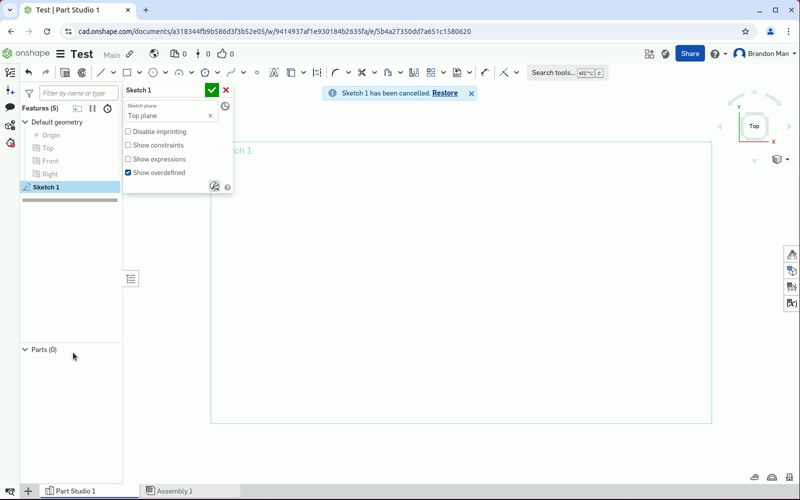
key(c)
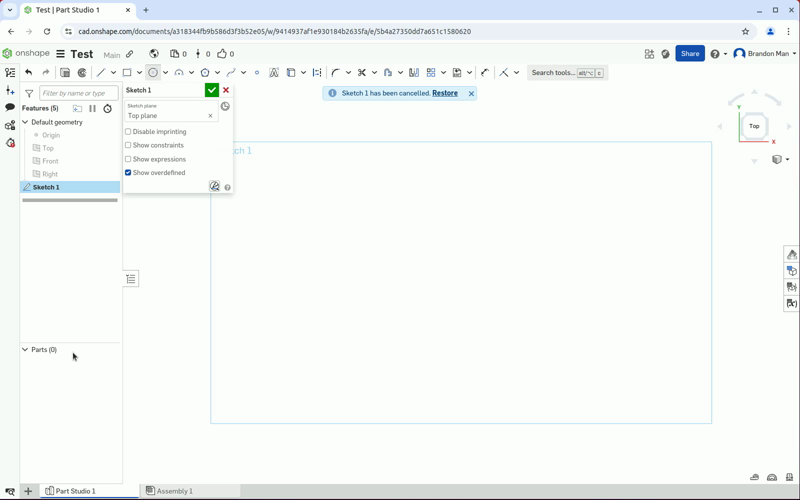
key_down(shift)
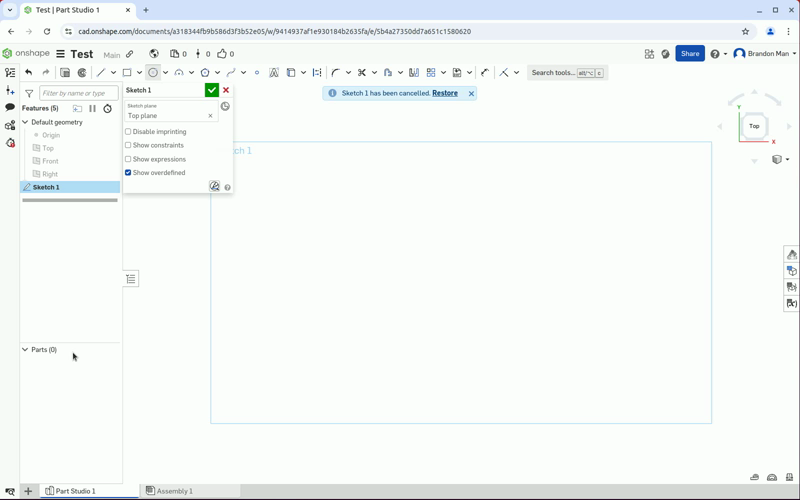
mouse_move(461, 282)
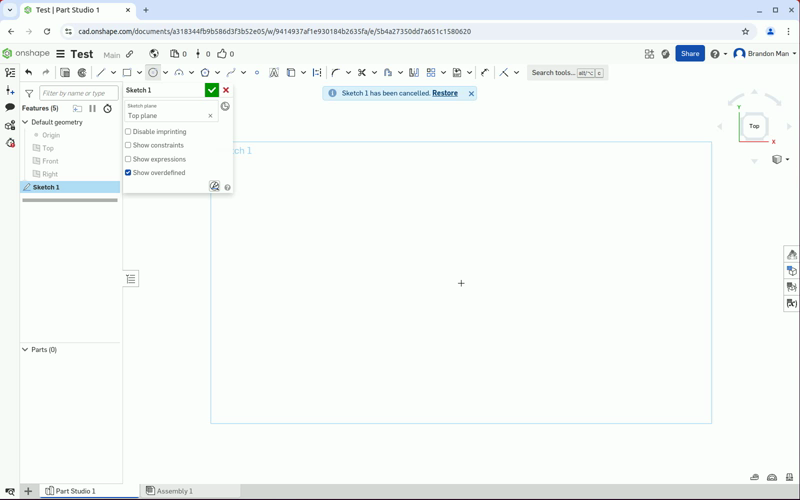
click(461, 282)
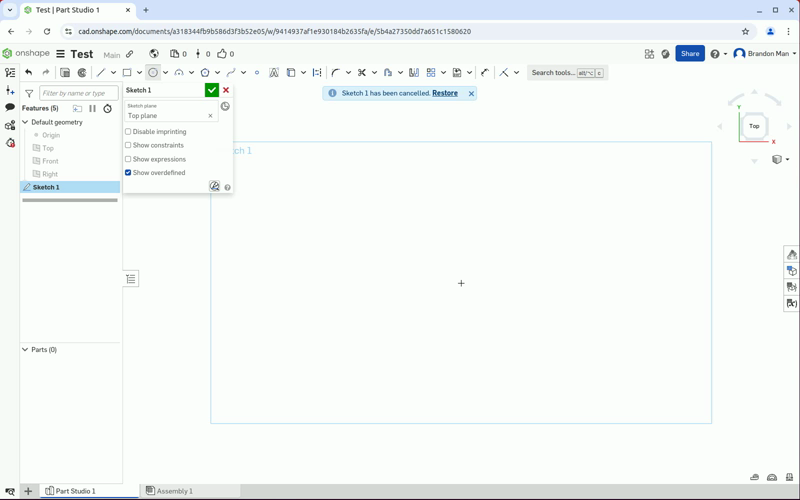
key_up(shift)
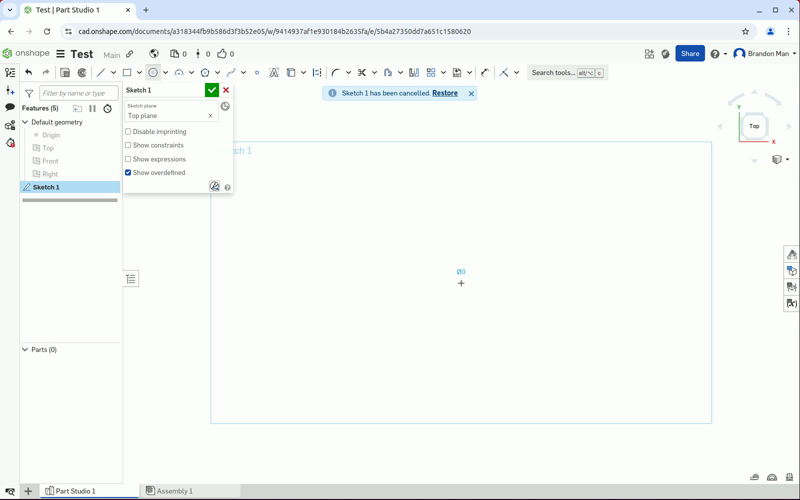
mouse_move(574, 282)
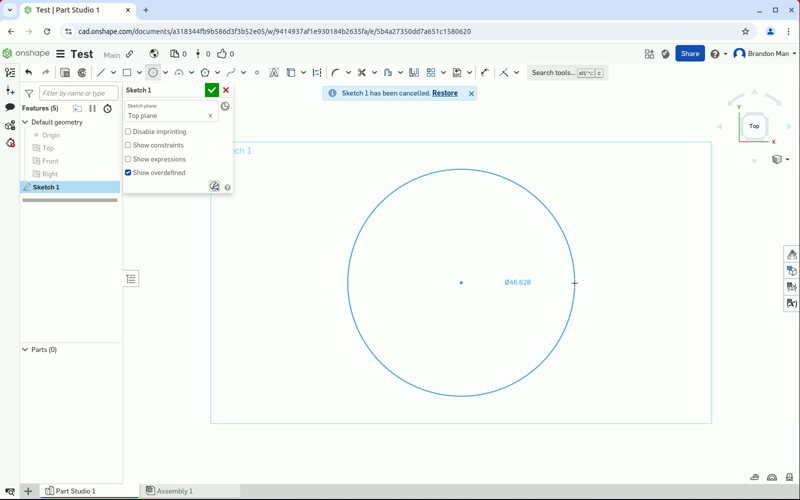
click(574, 282)
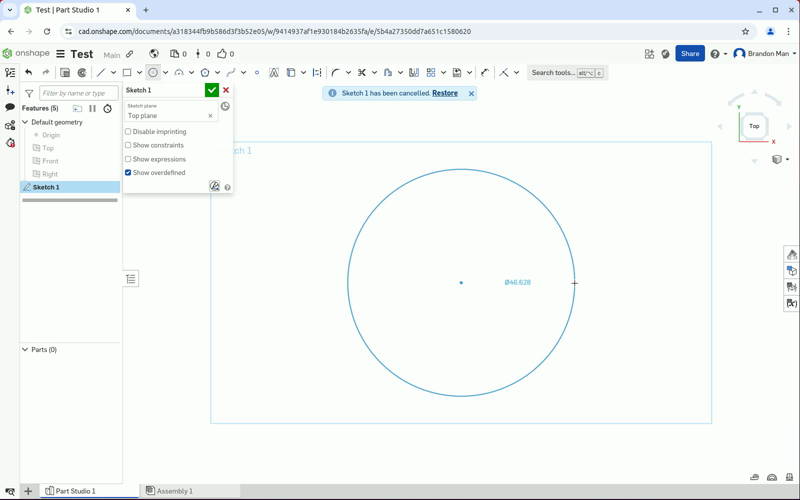
key(esc)
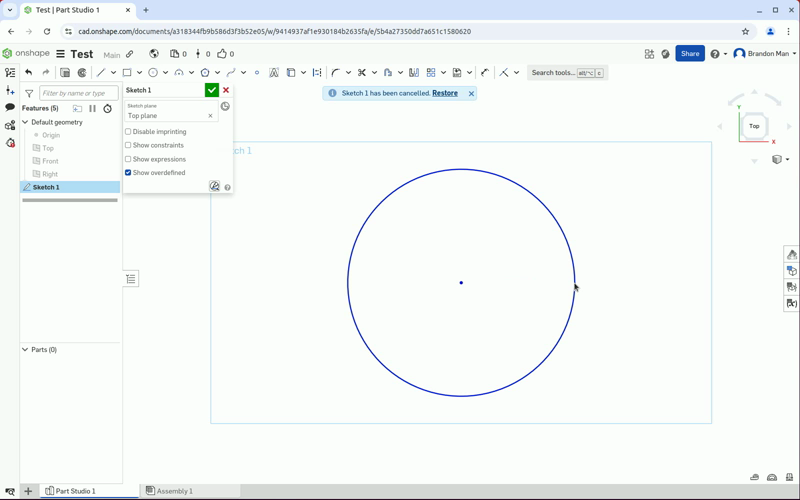
mouse_move(473, 225)
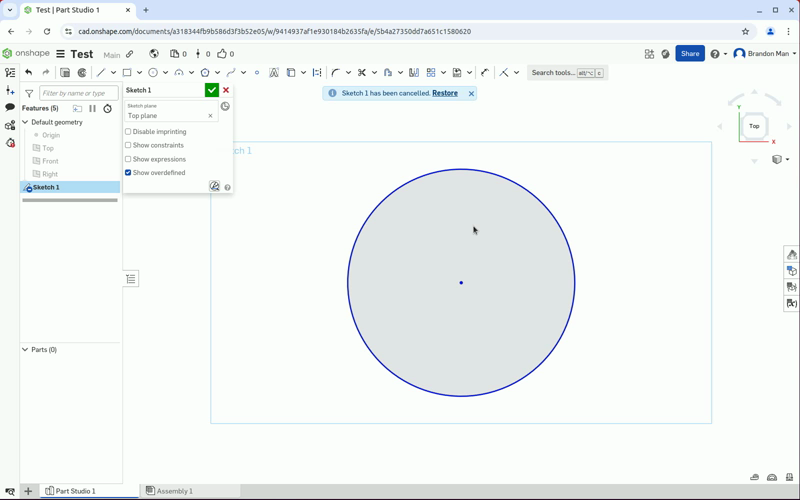
click(473, 225)
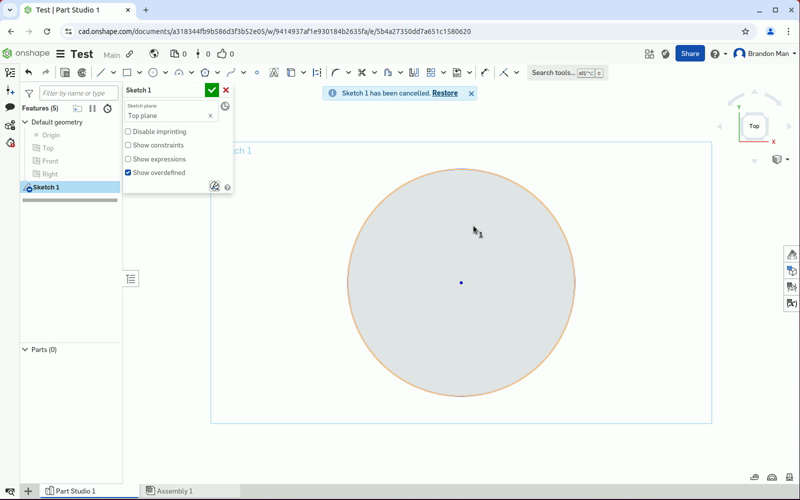
mouse_move(73, 352)
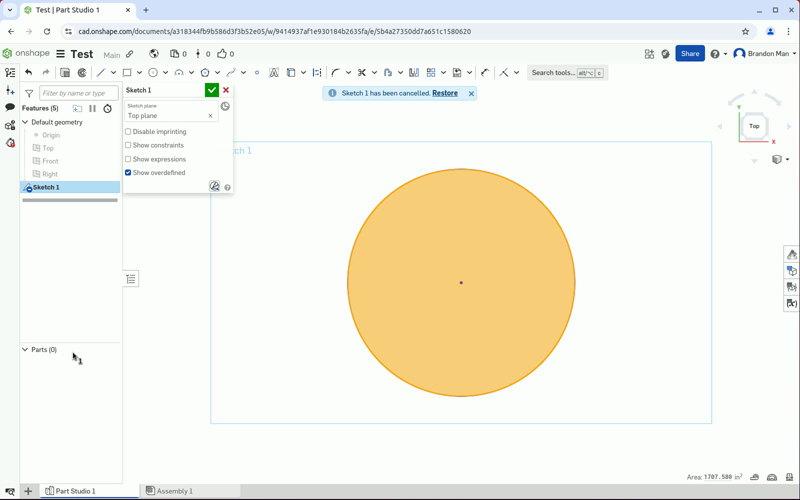
key(shift+y)
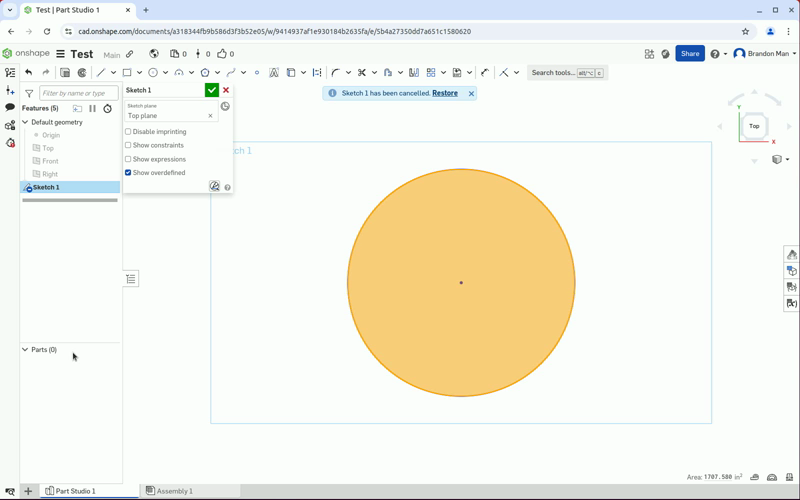
key(shift+e)
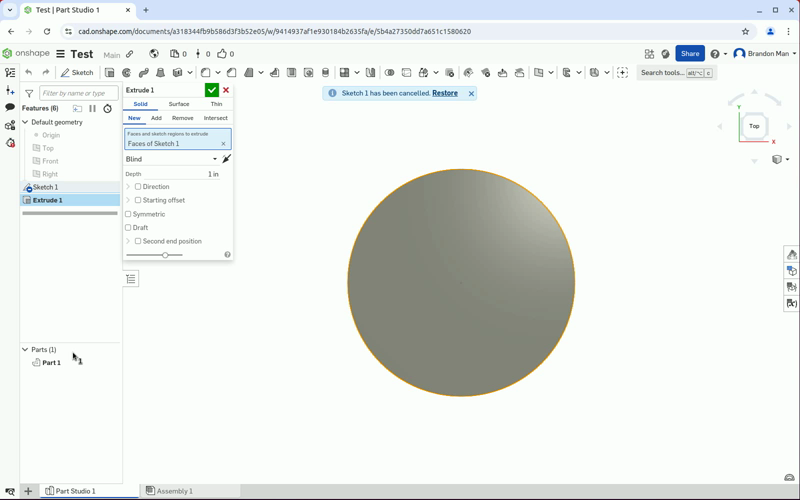
mouse_move(143, 106)
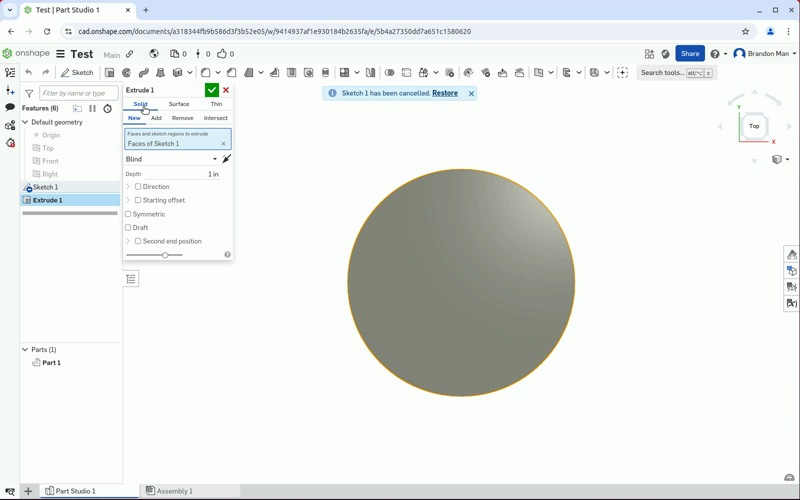
click(143, 106)
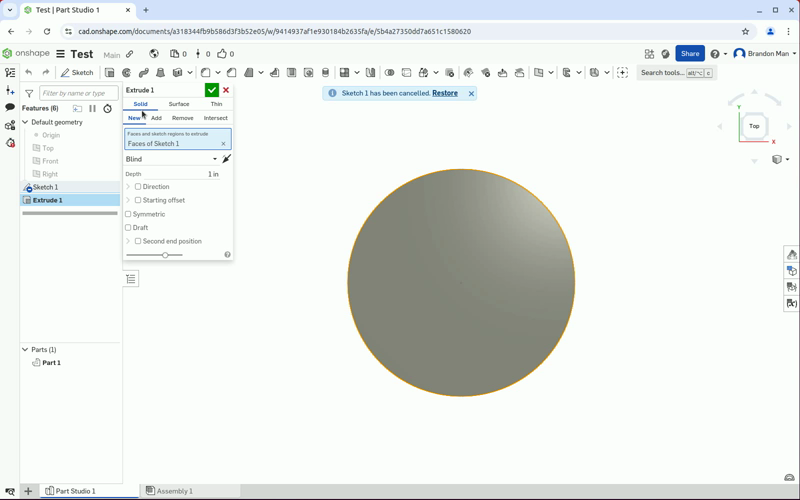
mouse_move(137, 120)
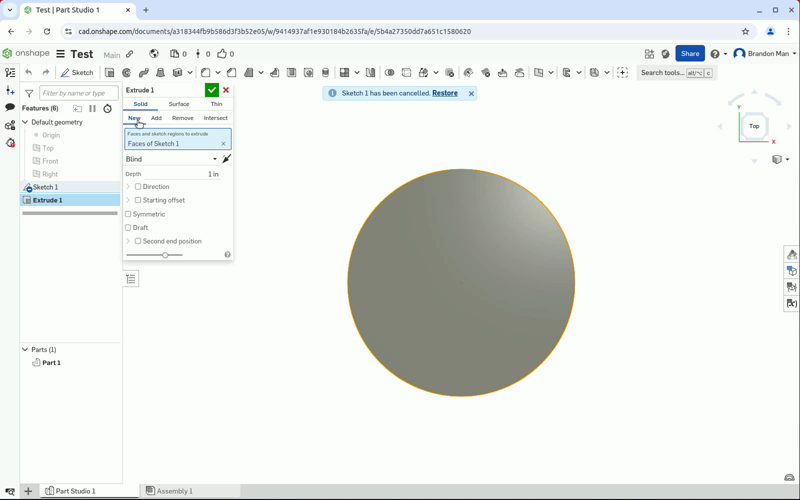
click(137, 120)
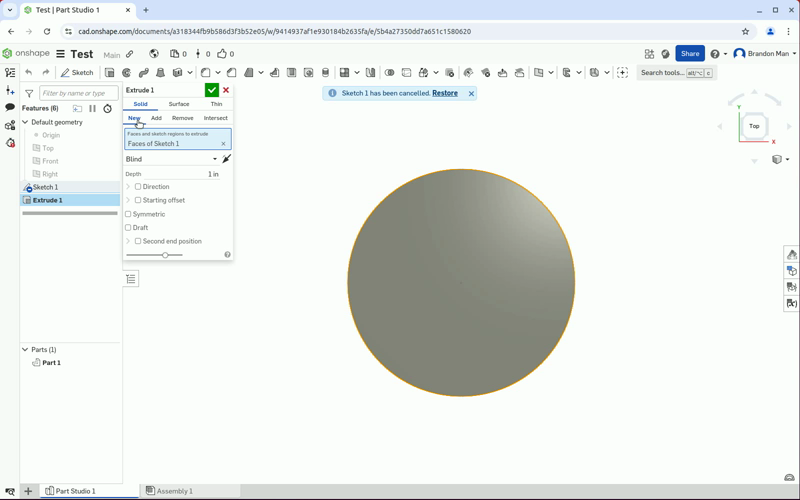
key(tab, 4)
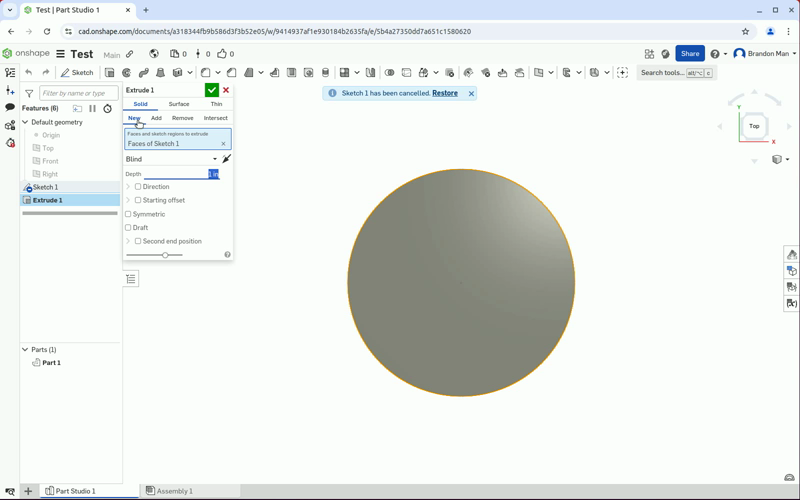
text(6.499)
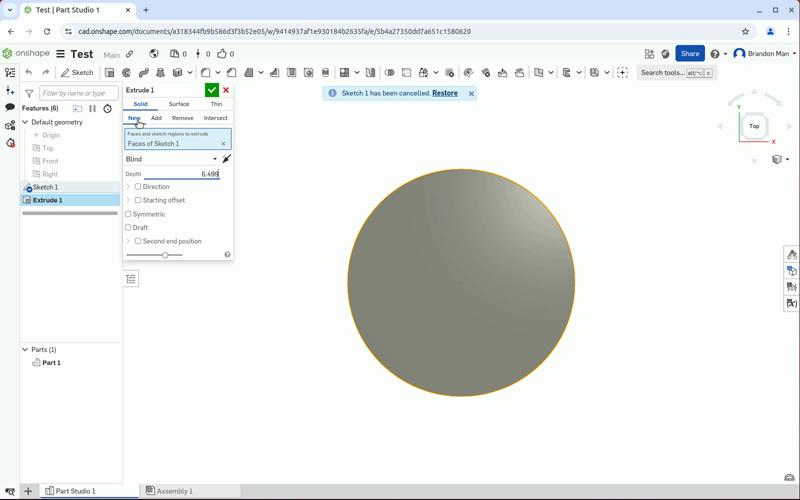
key(enter)
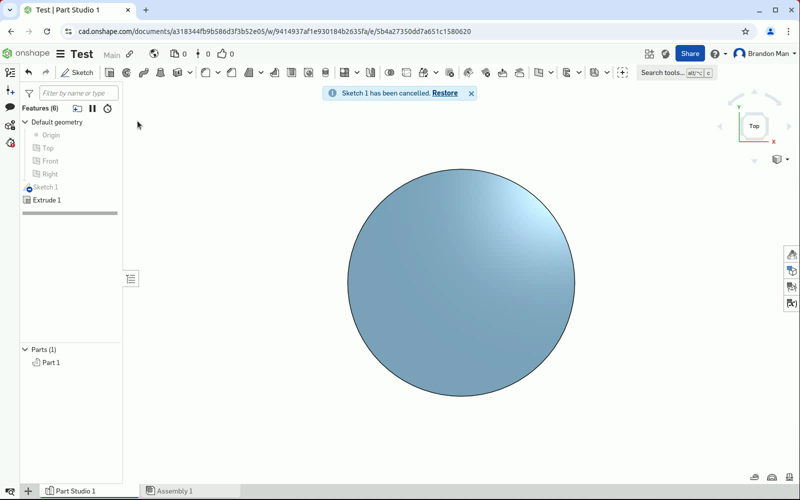
key(shift+h)
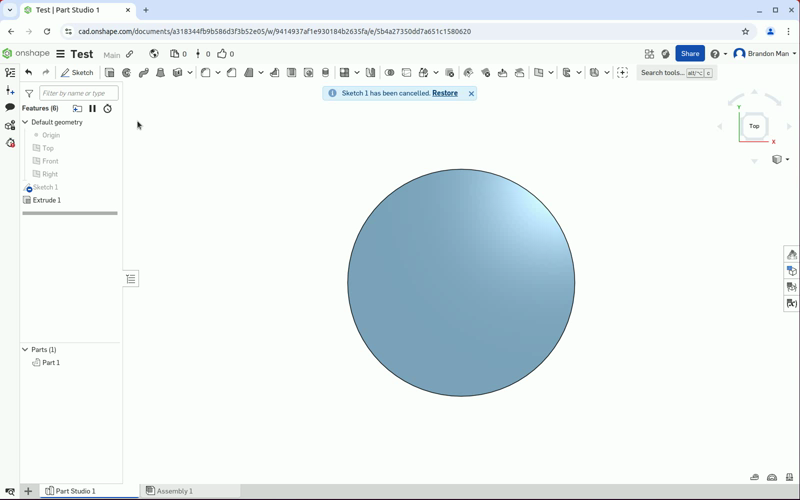
key(shift+h)
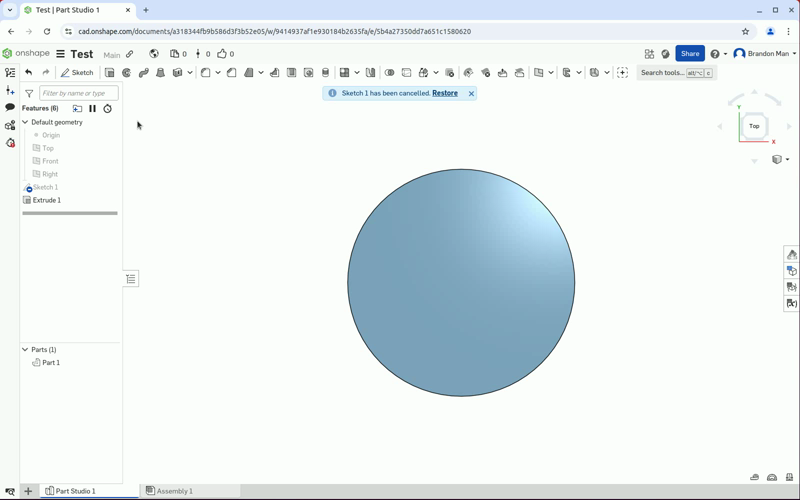
mouse_move(73, 189)
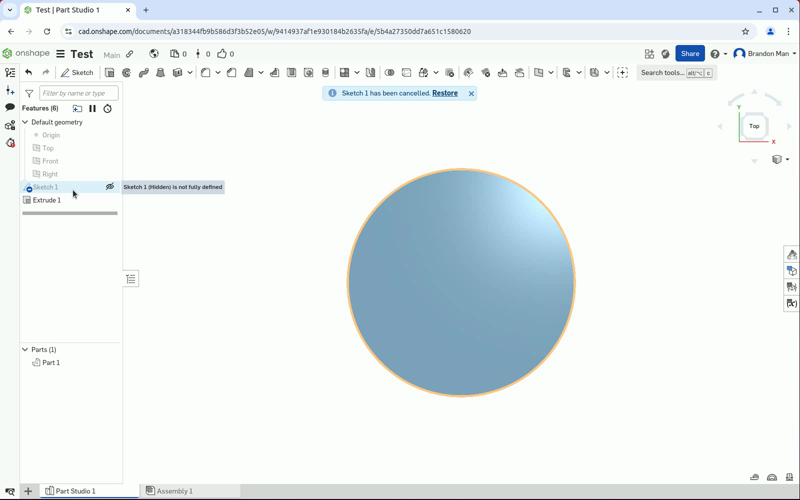
click(73, 189)
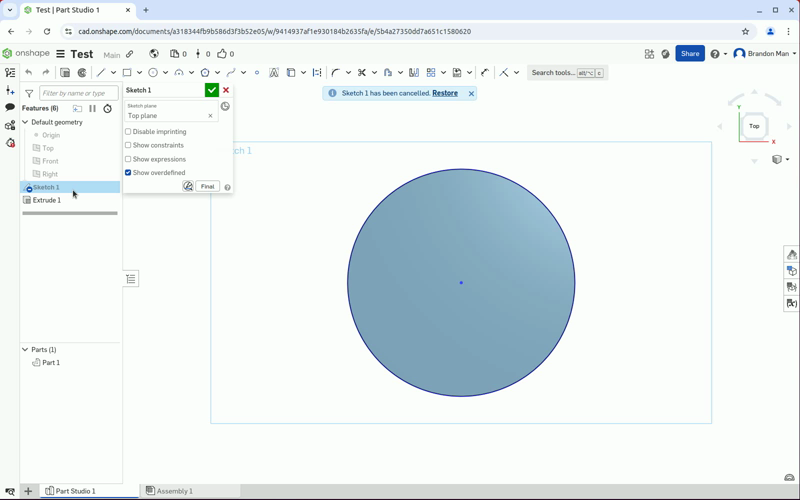
mouse_move(229, 92)
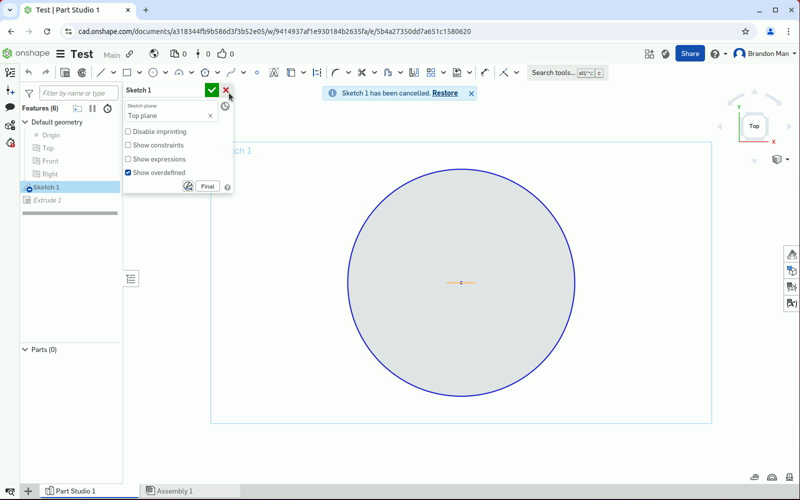
click(229, 92)
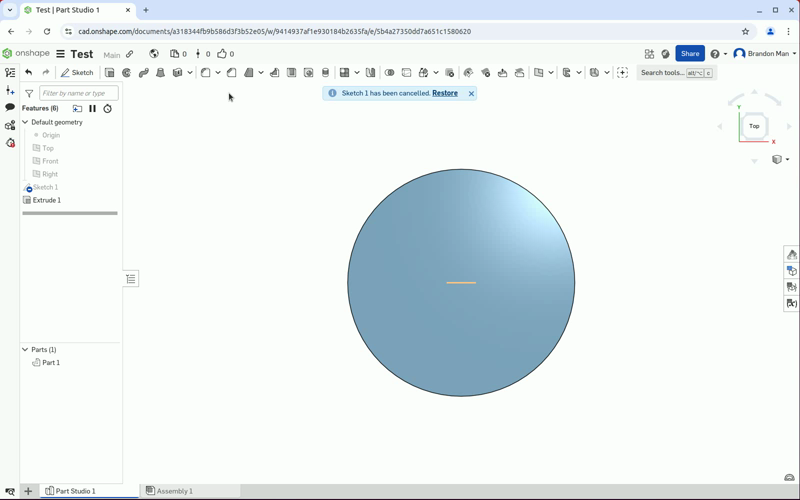
mouse_move(541, 75)
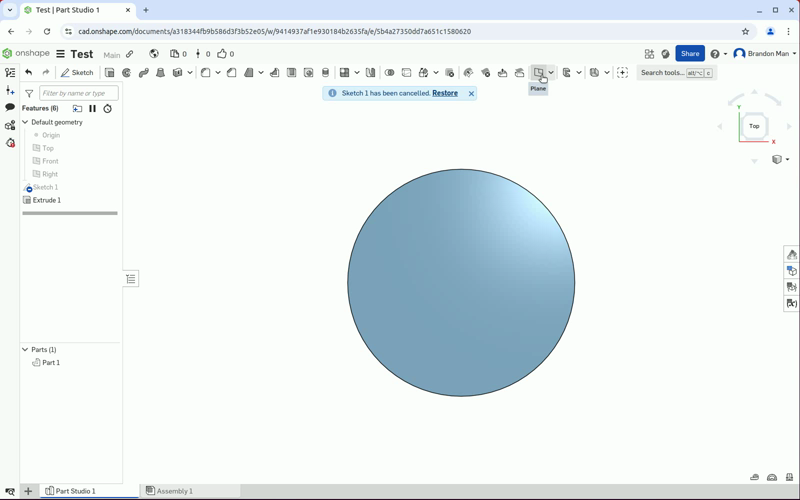
click(541, 75)
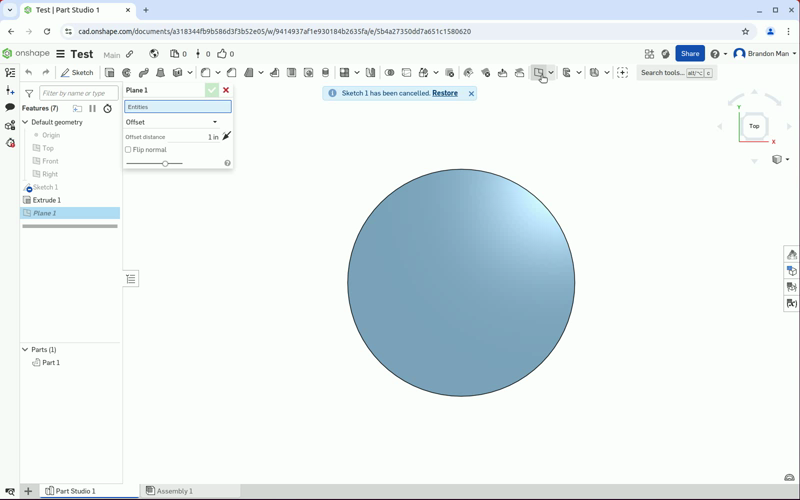
mouse_move(73, 150)
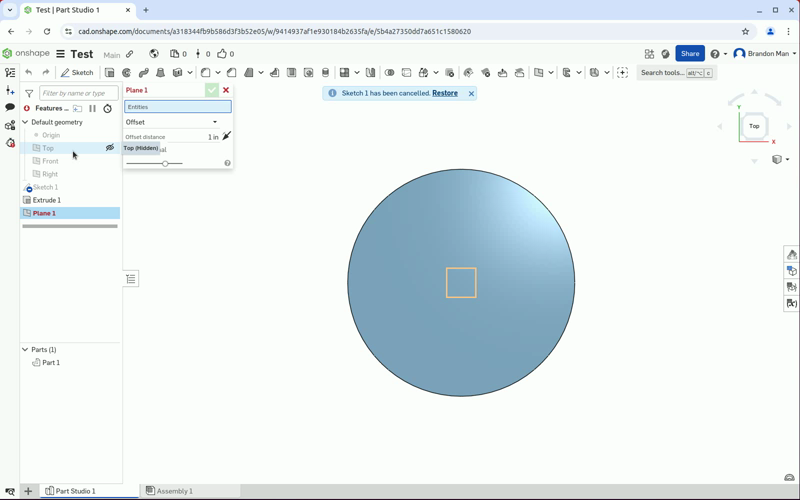
click(73, 150)
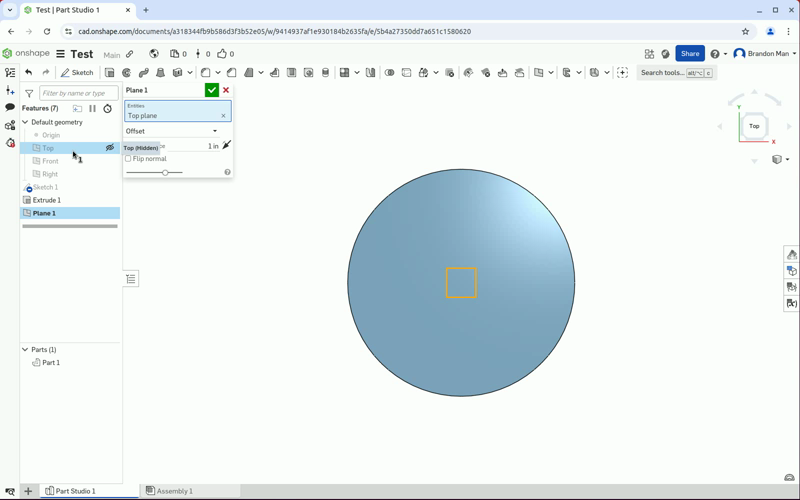
key(tab, 2)
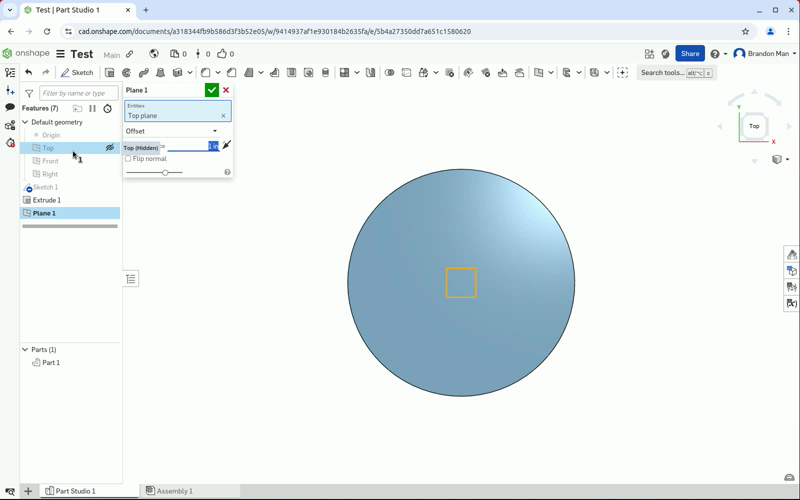
text(6.501)
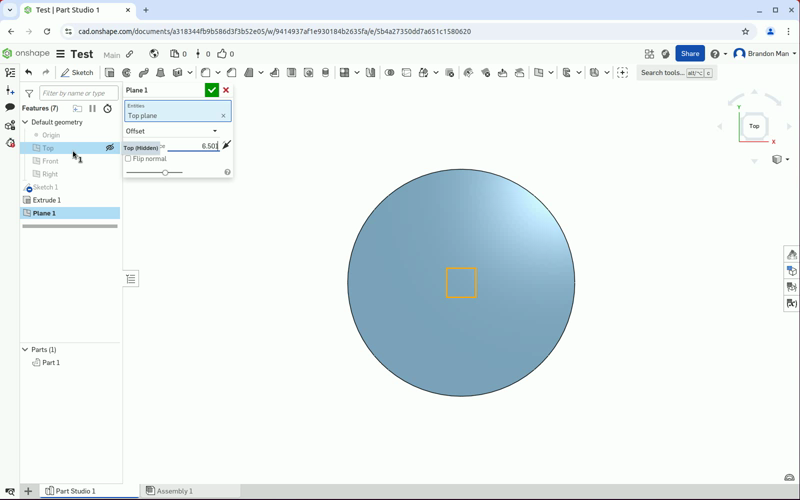
key(enter, 2)
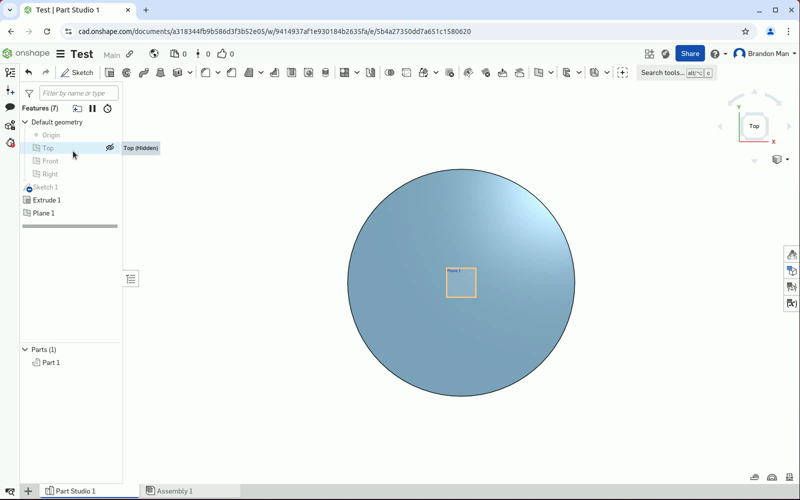
key(shift+s)
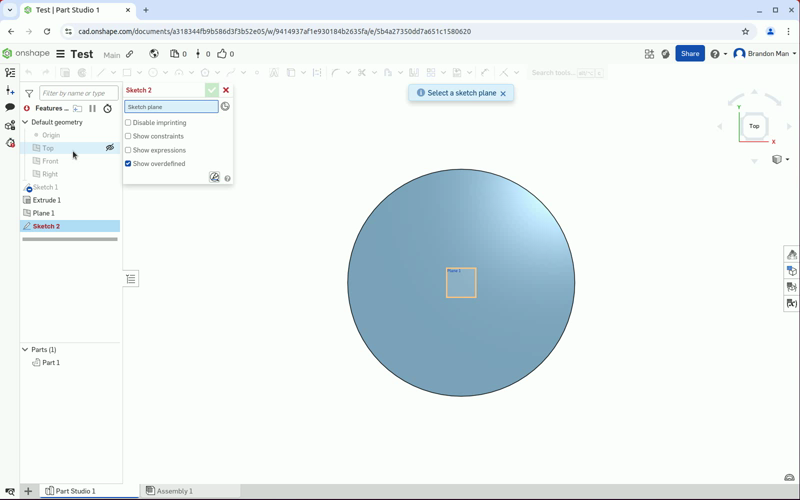
mouse_move(73, 215)
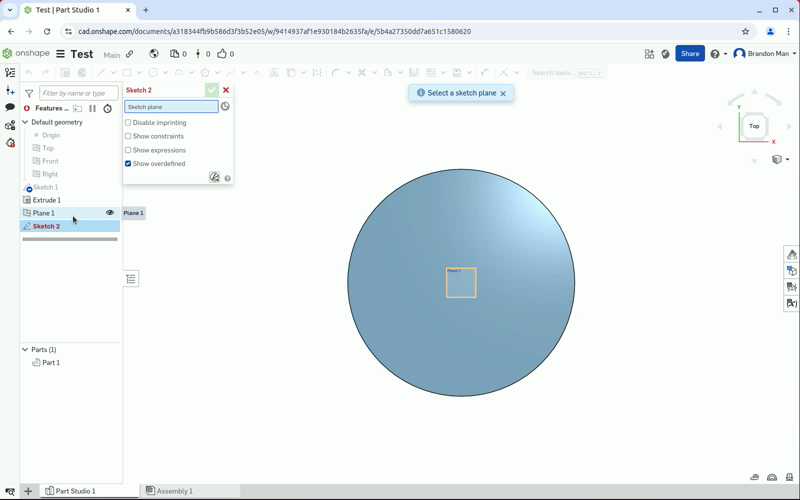
click(73, 215)
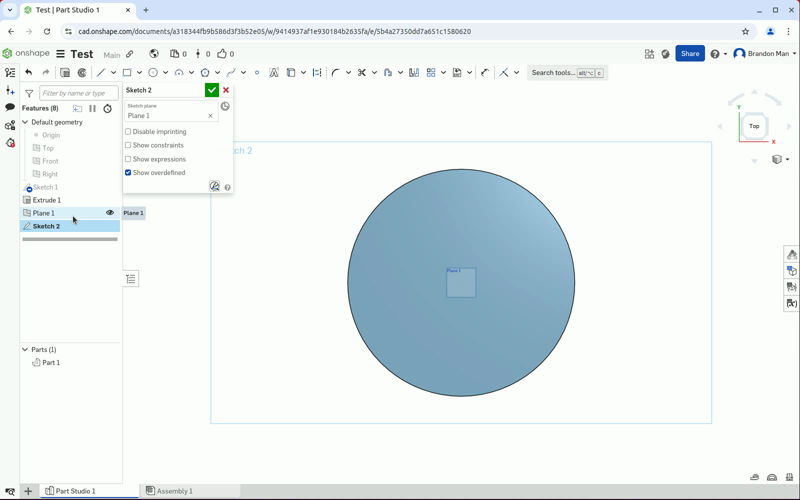
mouse_move(73, 352)
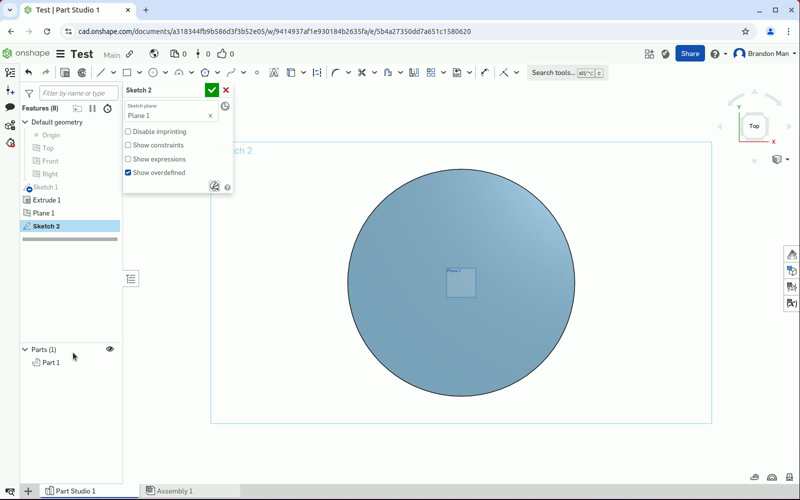
key(y)
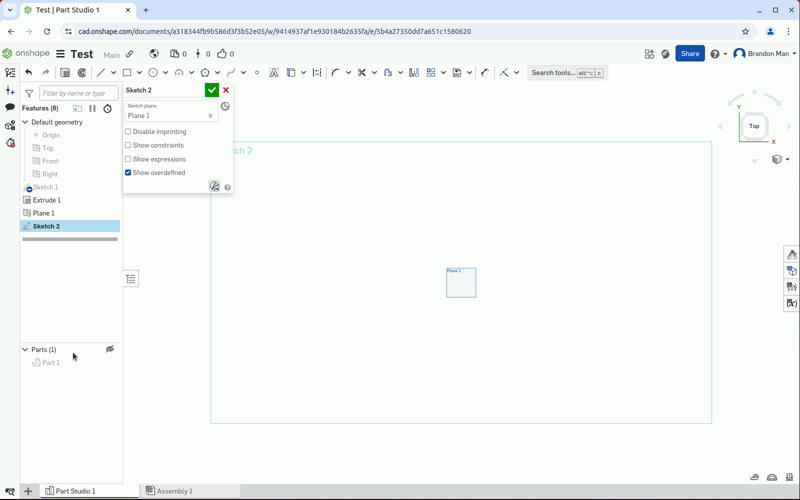
key(c)
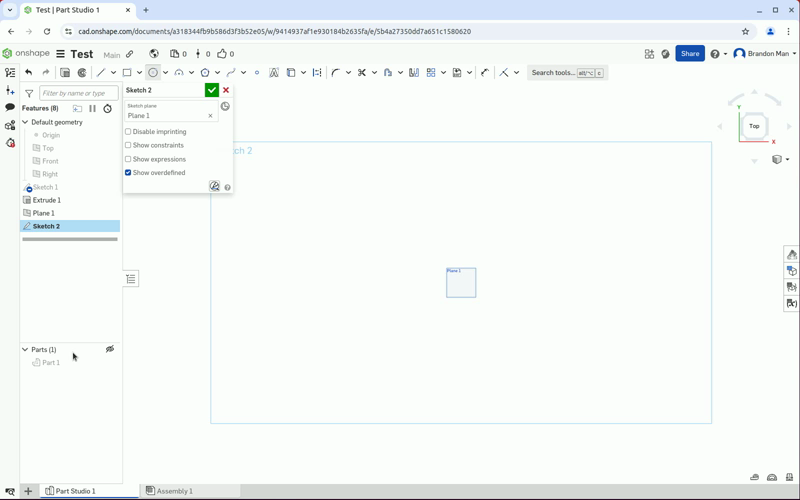
key_down(shift)
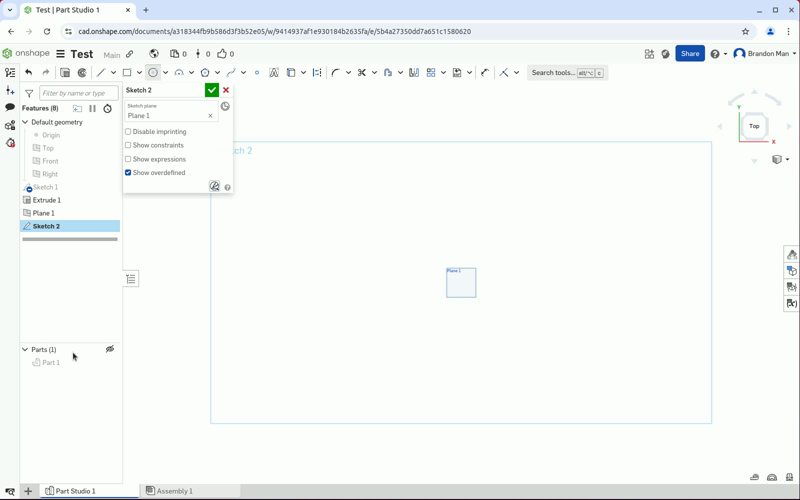
mouse_move(461, 282)
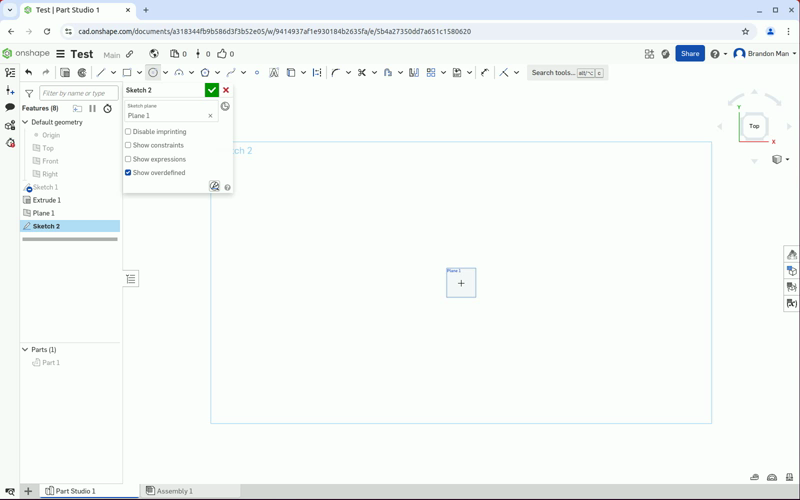
click(461, 282)
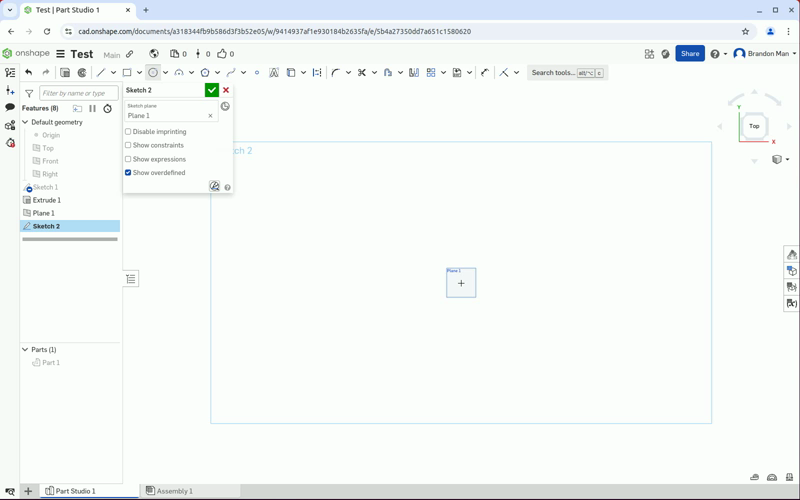
key_up(shift)
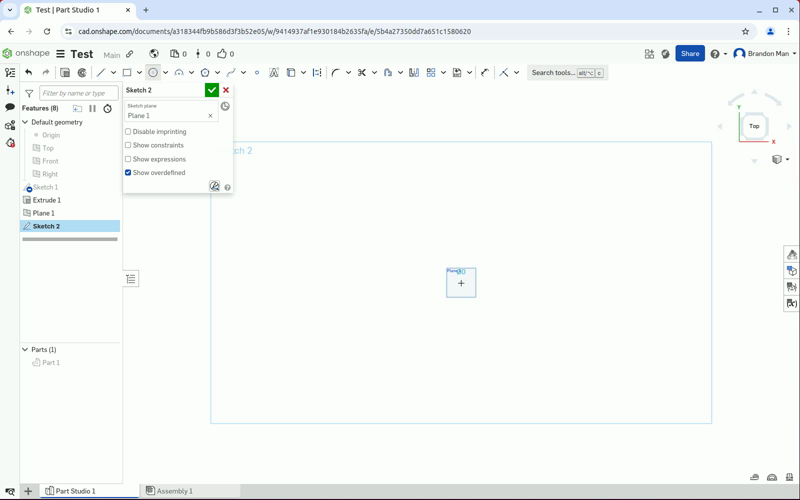
mouse_move(503, 282)
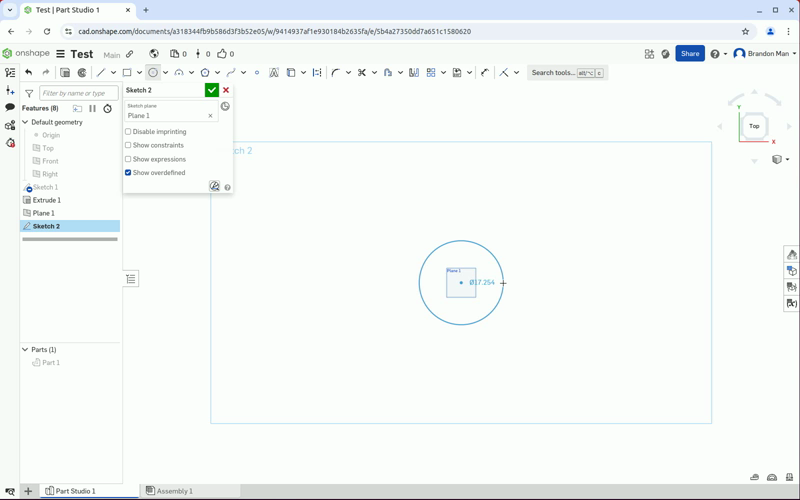
click(503, 282)
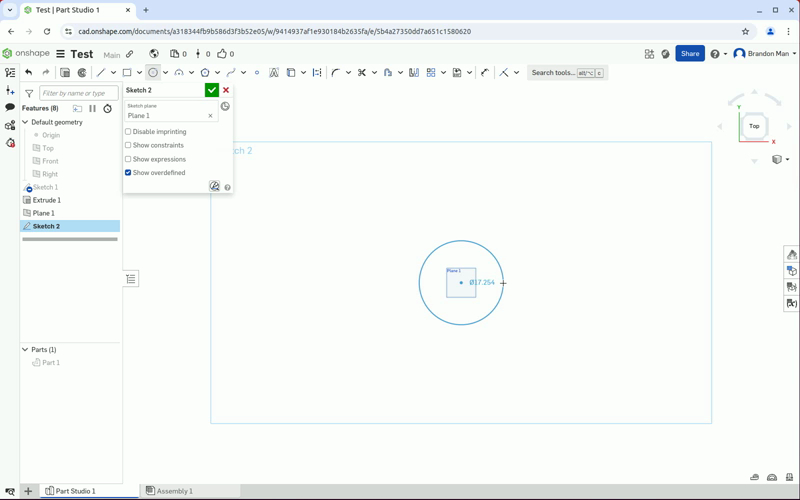
key(esc)
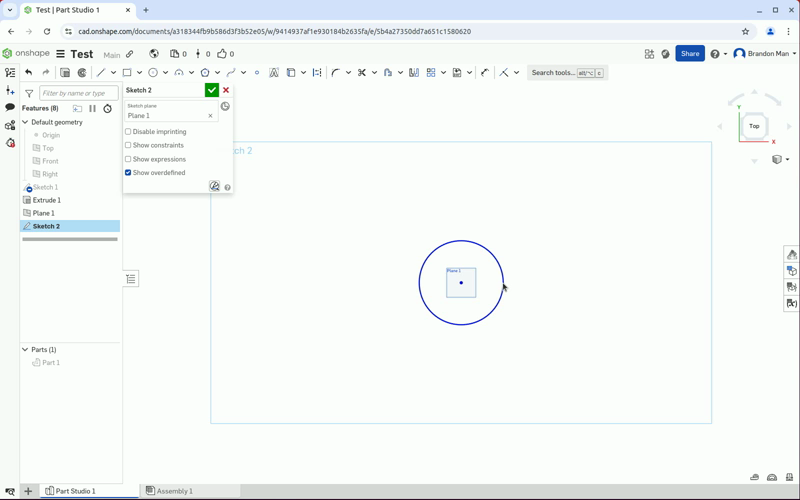
mouse_move(446, 259)
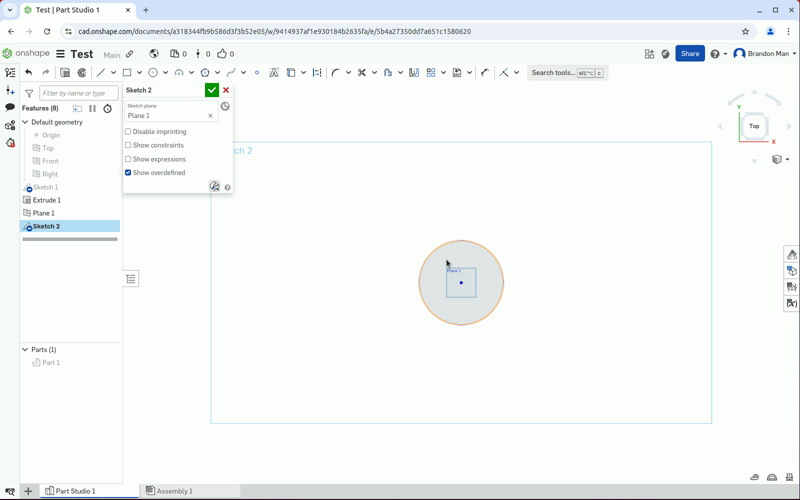
click(446, 259)
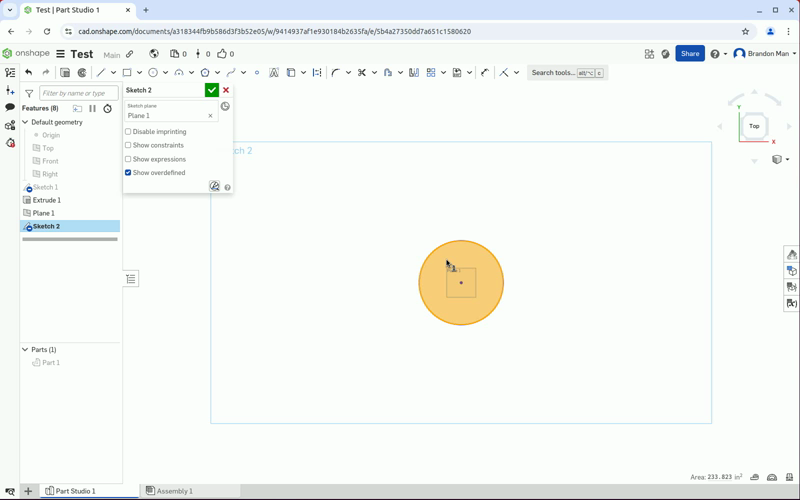
mouse_move(73, 352)
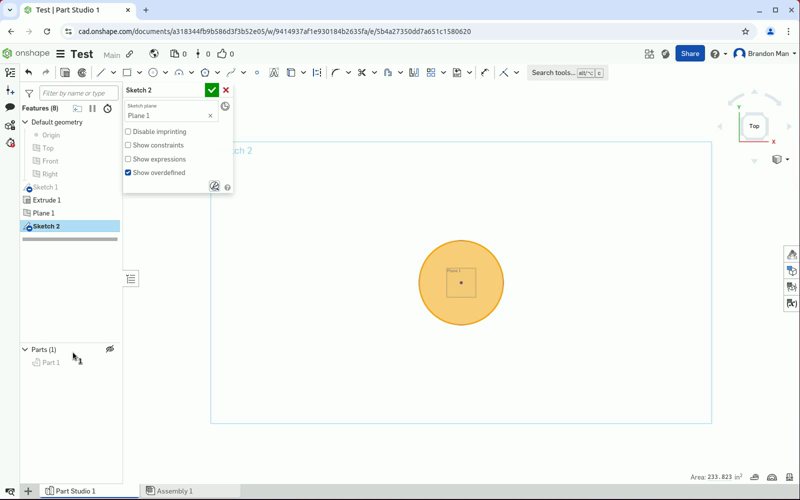
key(shift+y)
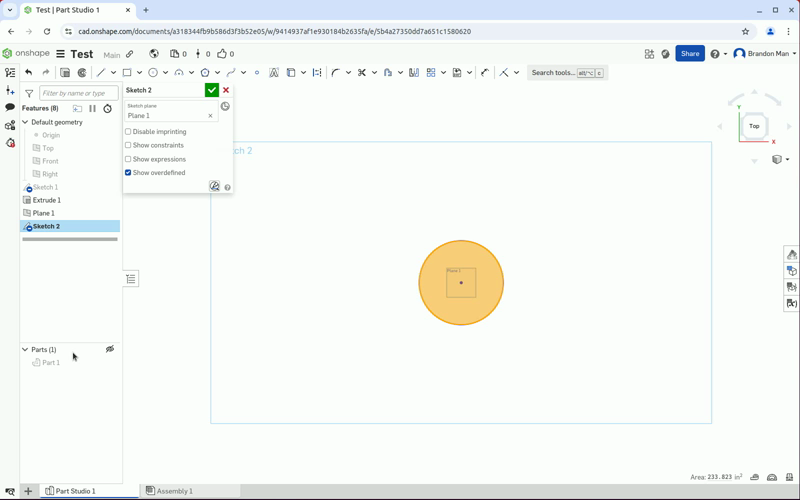
key(shift+e)
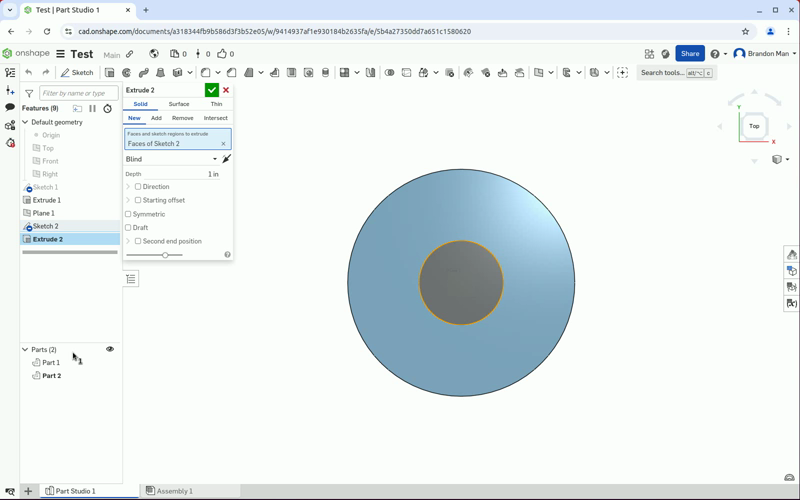
mouse_move(143, 106)
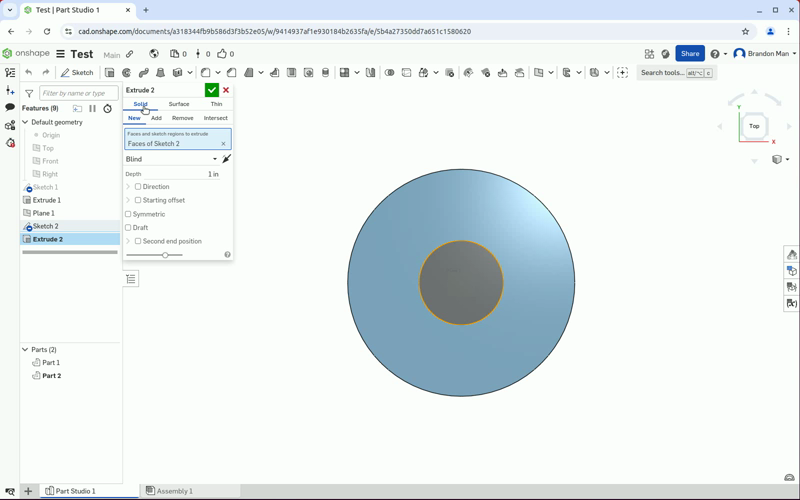
click(143, 106)
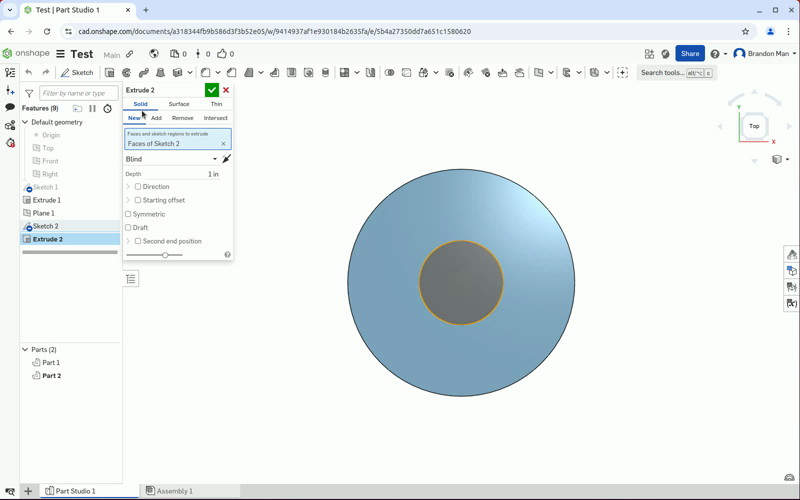
mouse_move(137, 120)
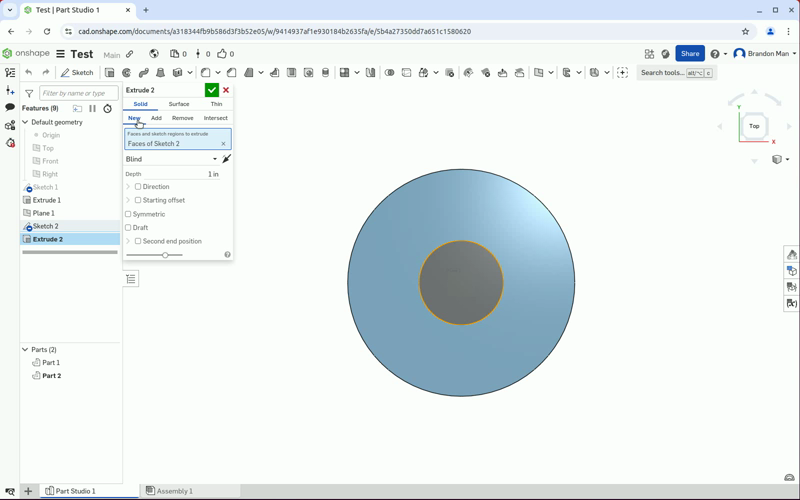
click(137, 120)
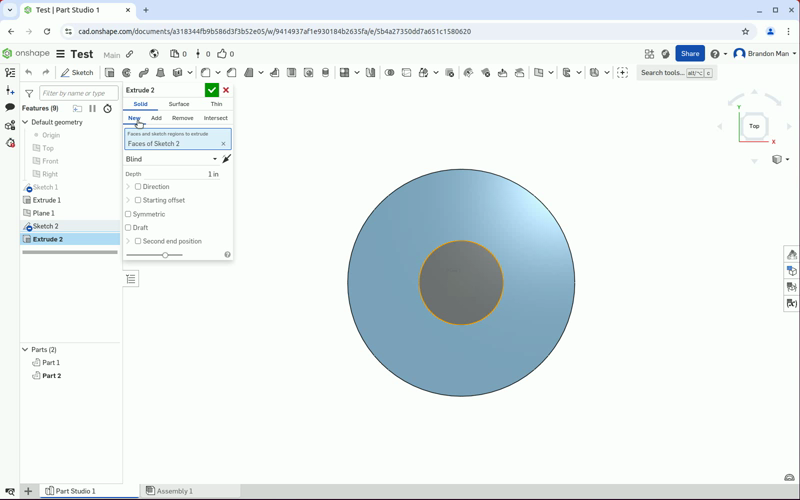
key(tab, 4)
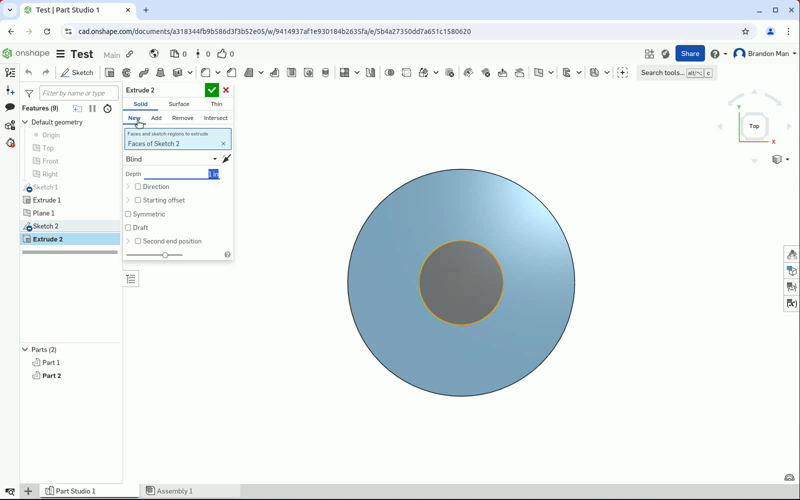
text(10.591)
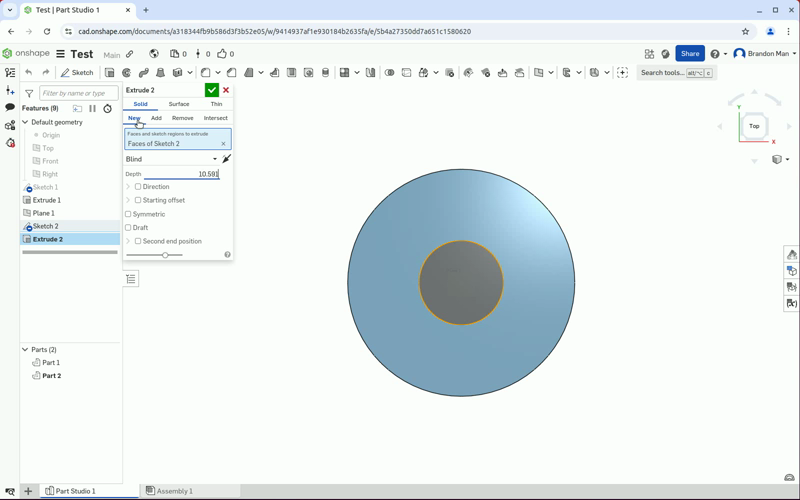
key(enter)
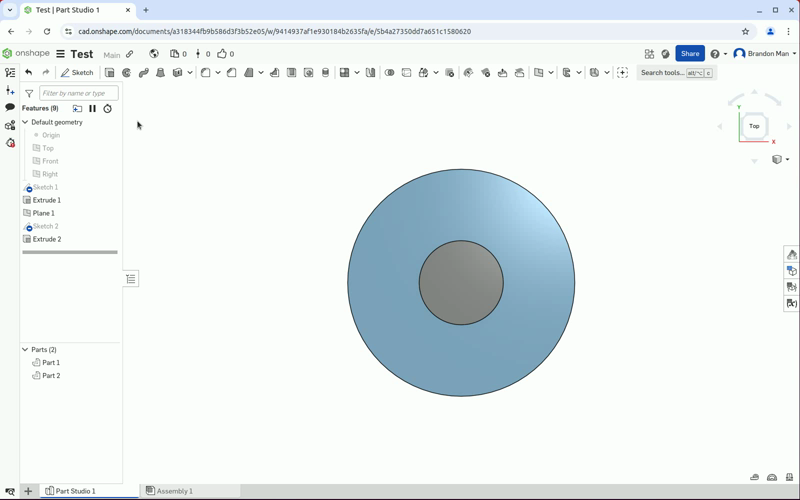
key(shift+h)
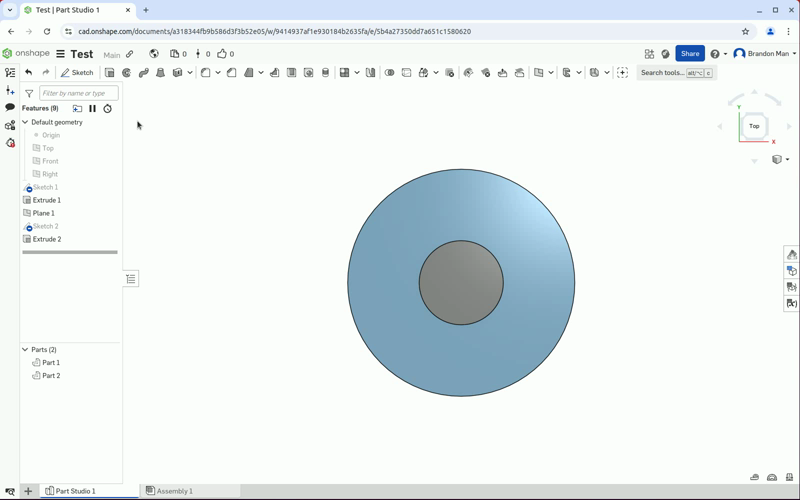
key(shift+h)
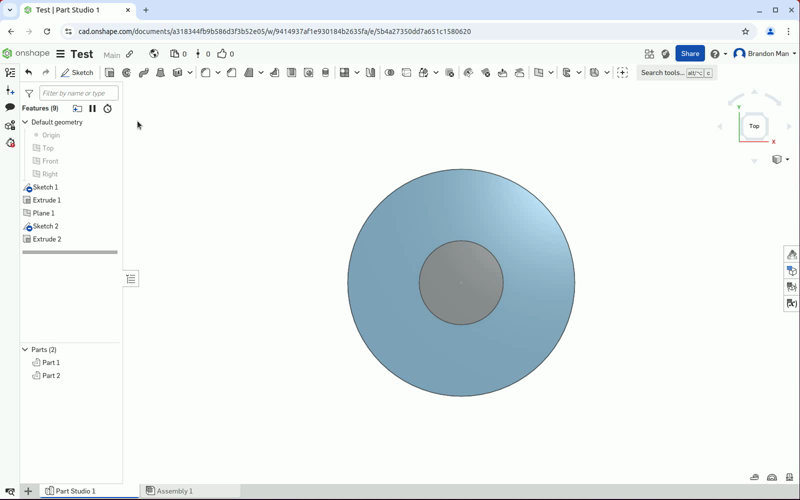
key(shift+7)
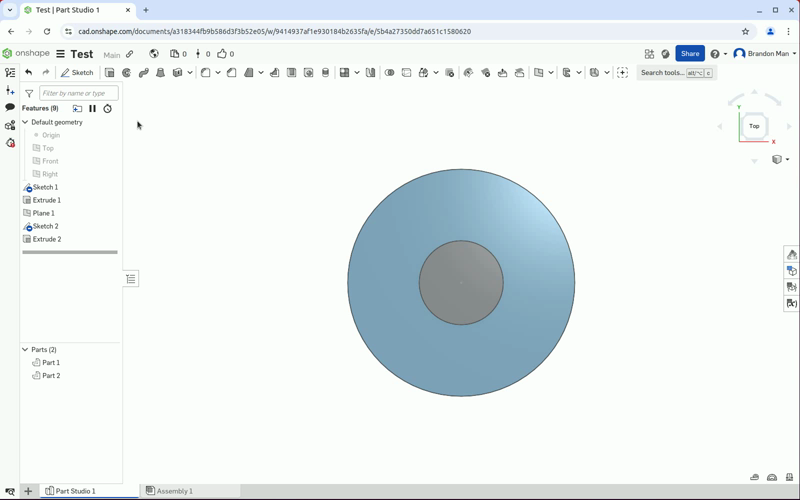
key(up, 3)
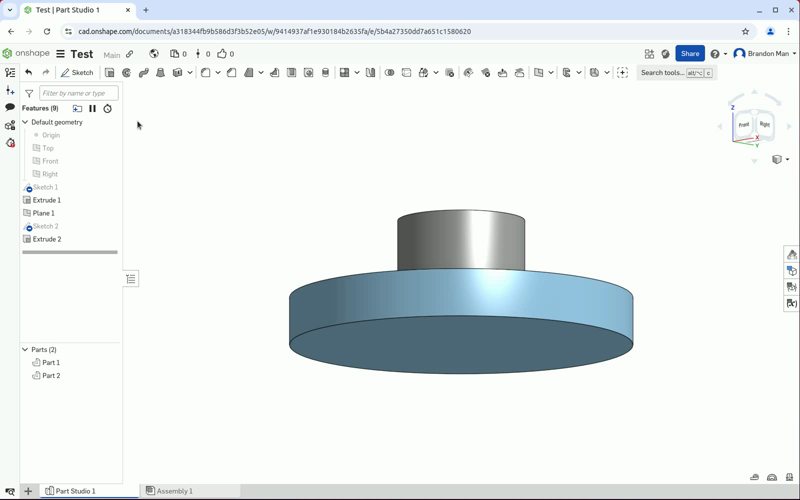
key(left, 3)
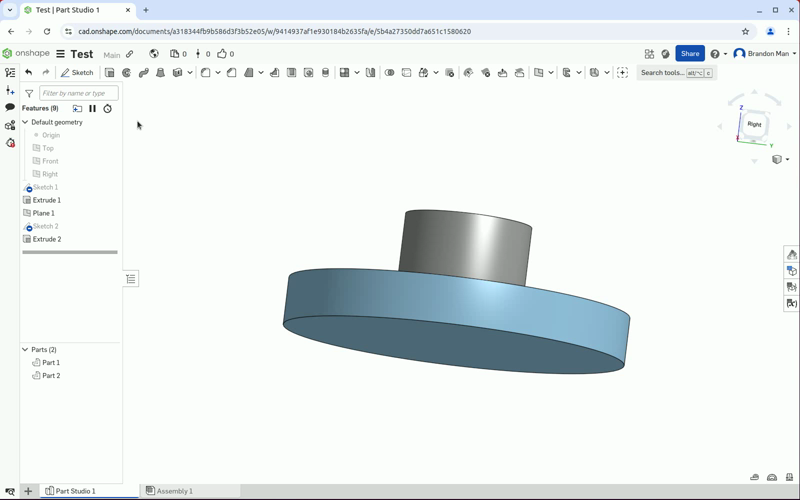
key(right, 3)
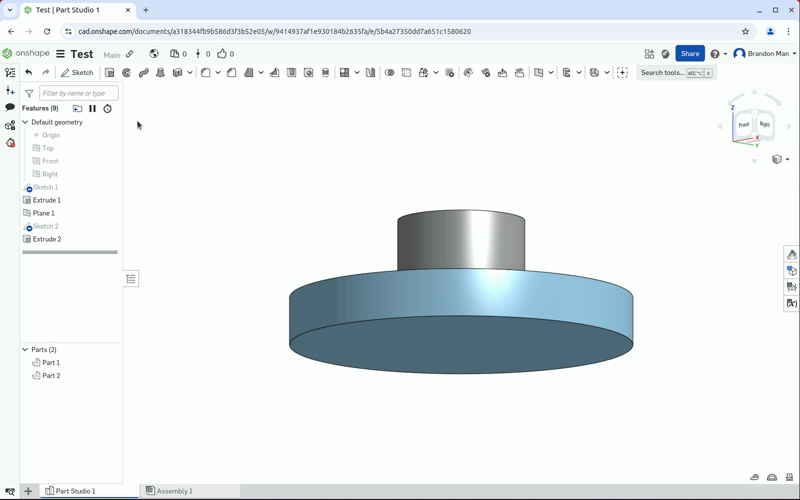
key(down, 3)
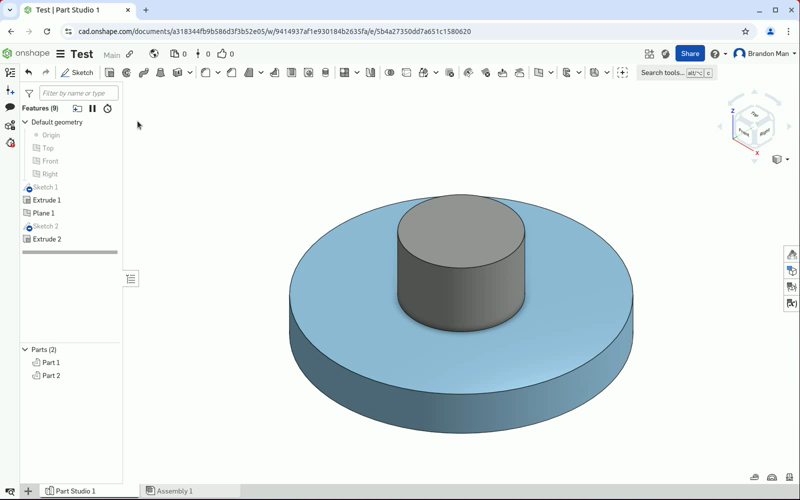
mouse_move(73, 189)
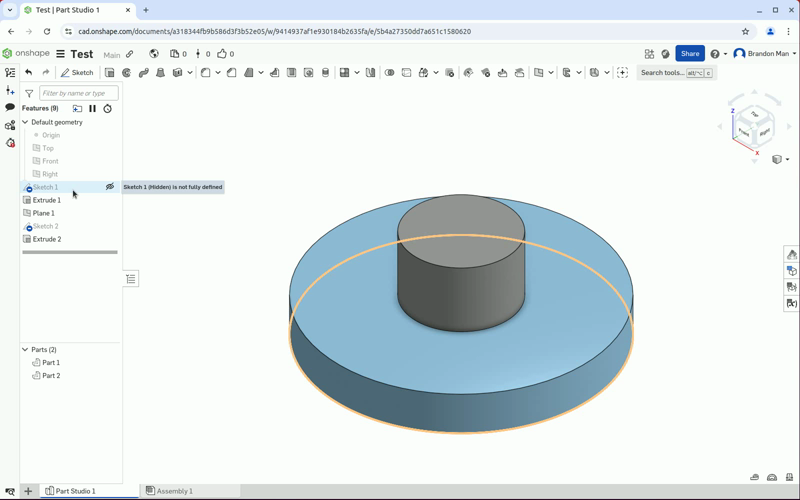
click(73, 189)